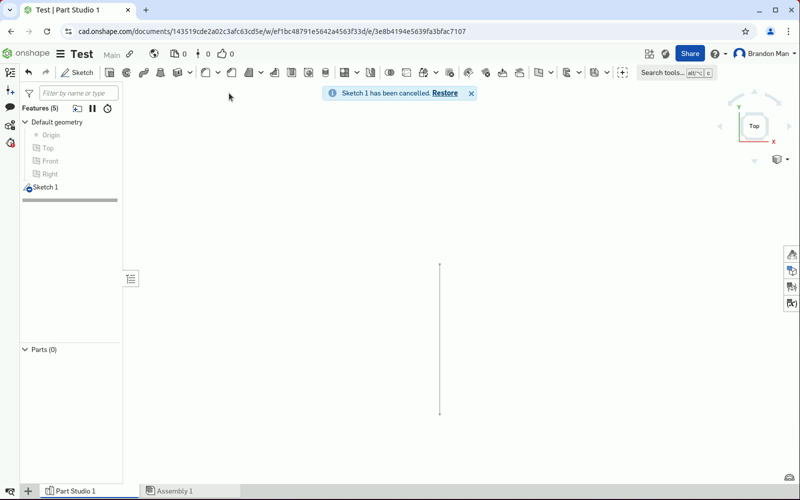
key(shift+h)
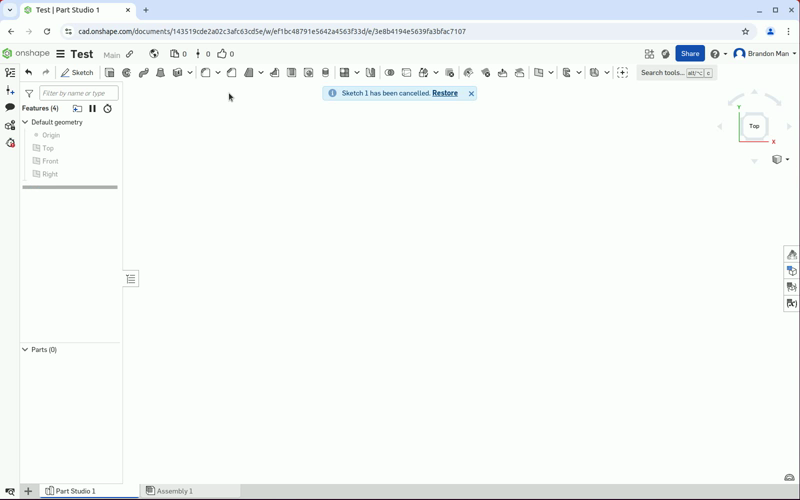
key(shift+s)
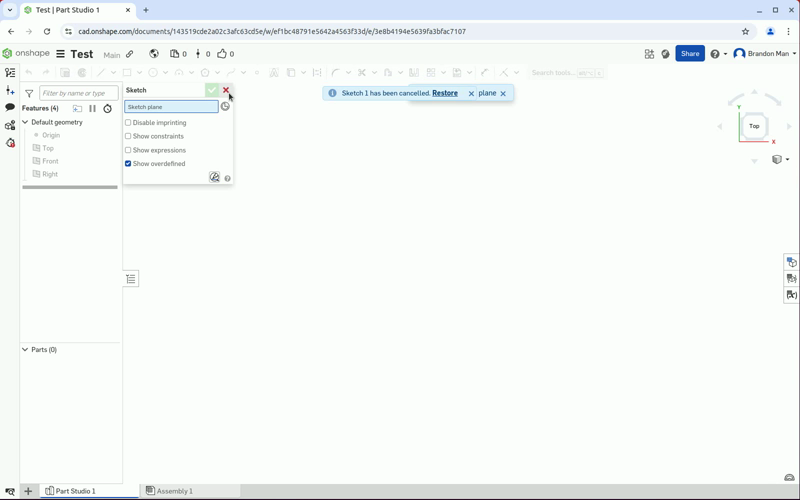
mouse_move(73, 150)
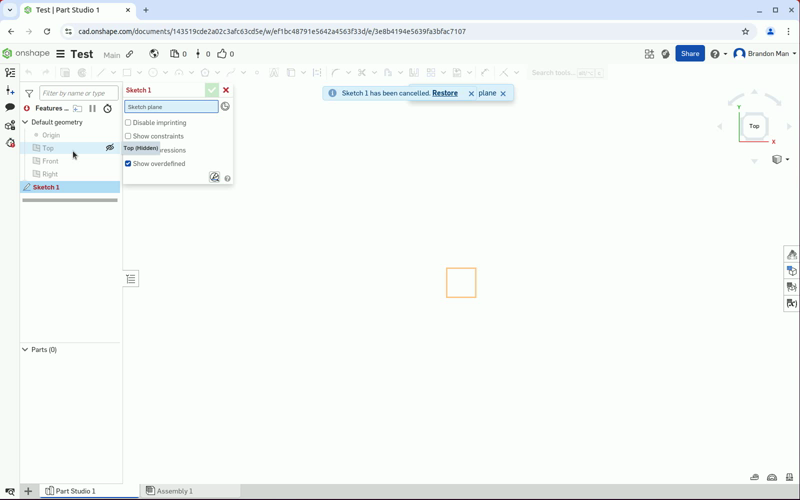
click(73, 150)
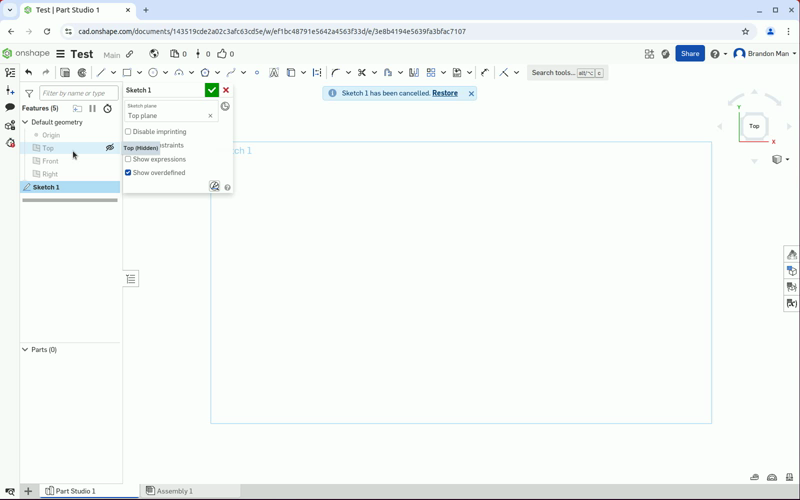
mouse_move(73, 352)
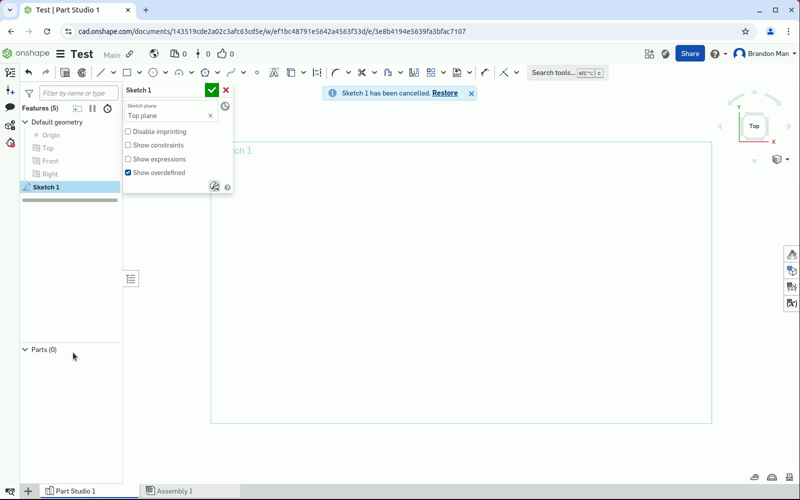
key(y)
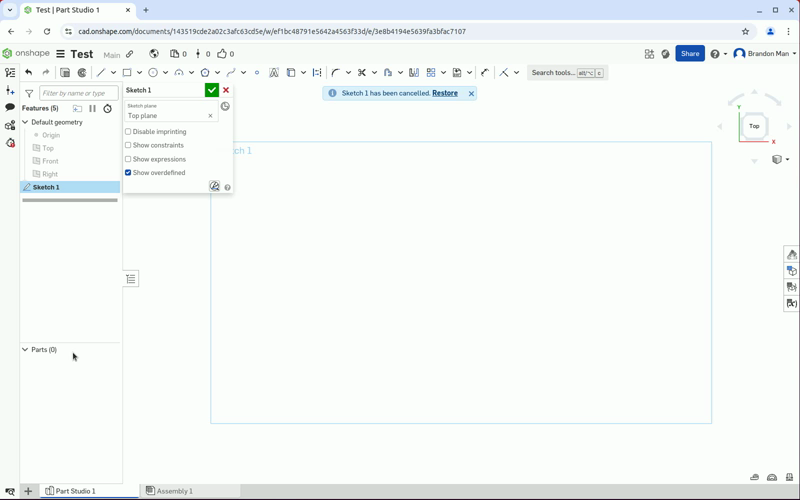
key(c)
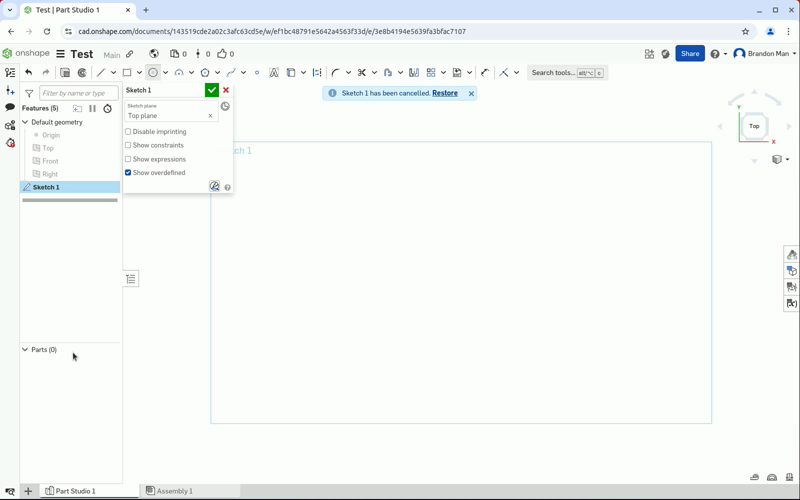
key_down(shift)
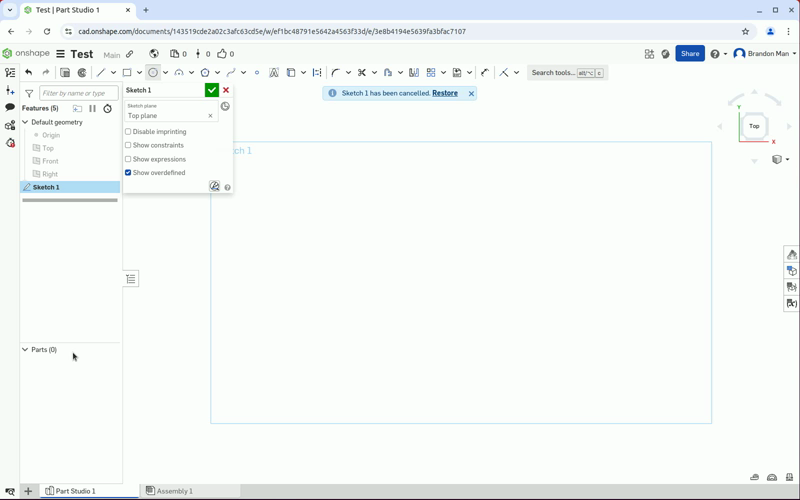
mouse_move(461, 282)
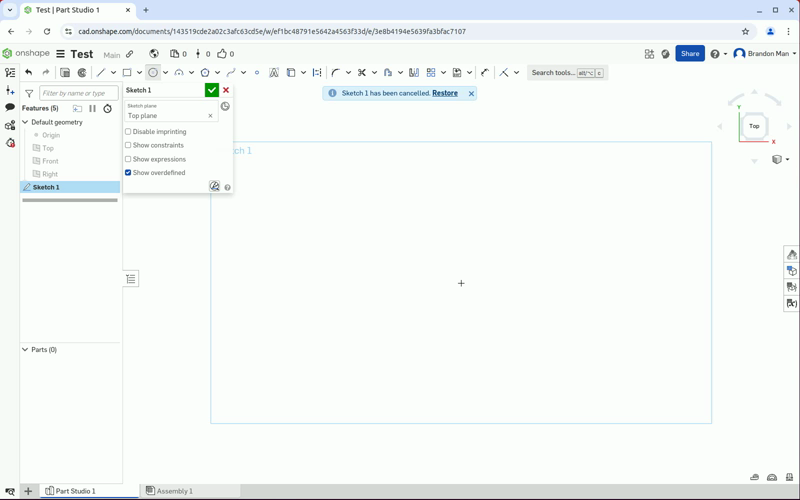
click(461, 282)
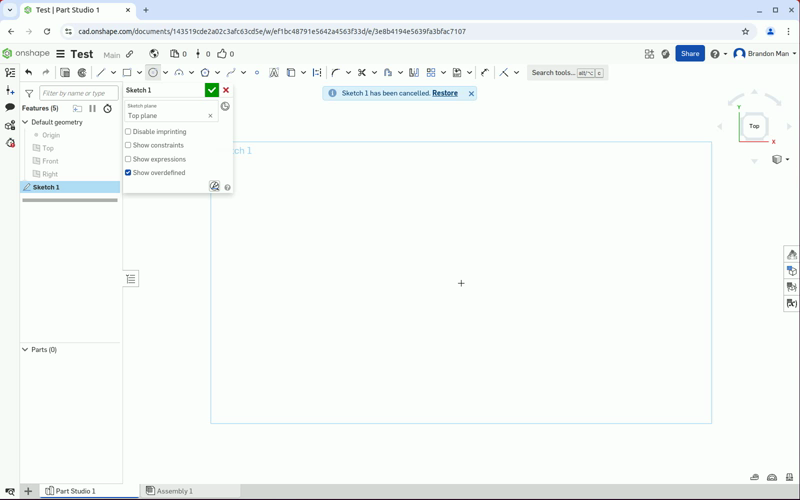
key_up(shift)
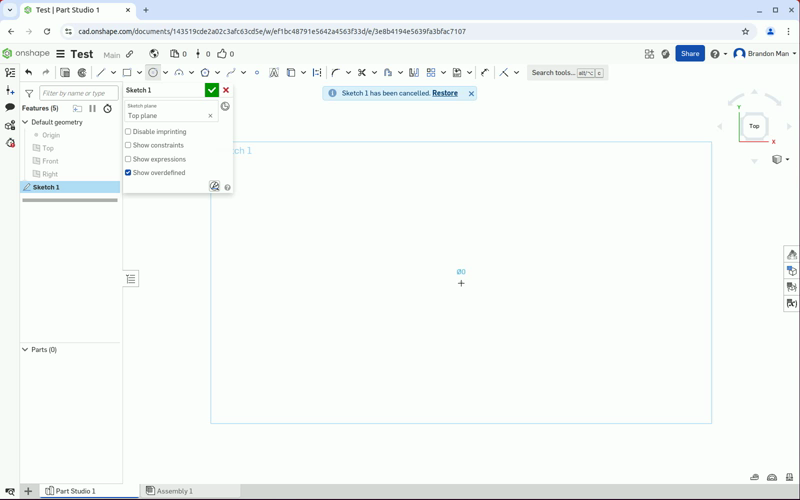
mouse_move(574, 282)
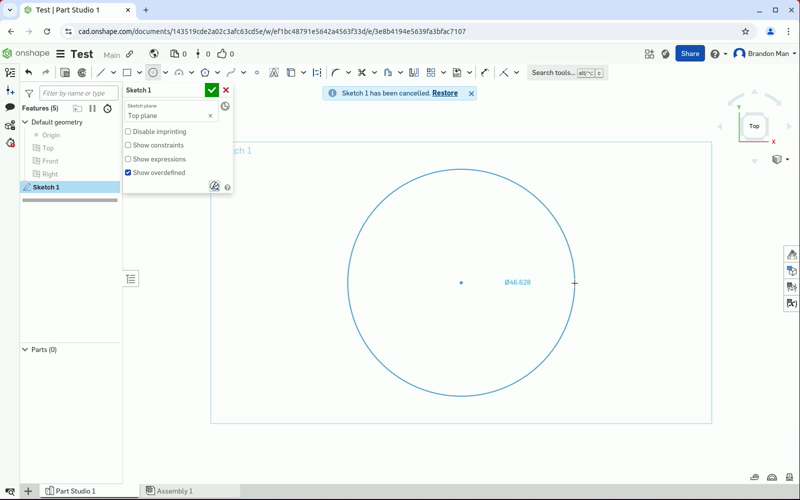
click(574, 282)
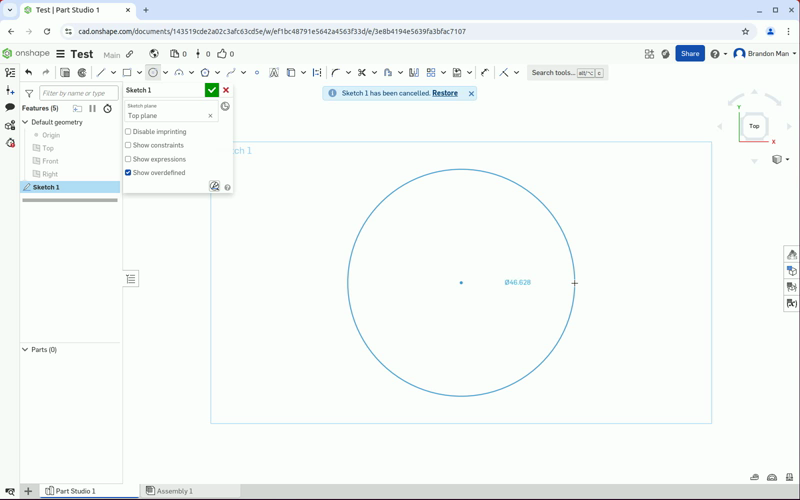
key(esc)
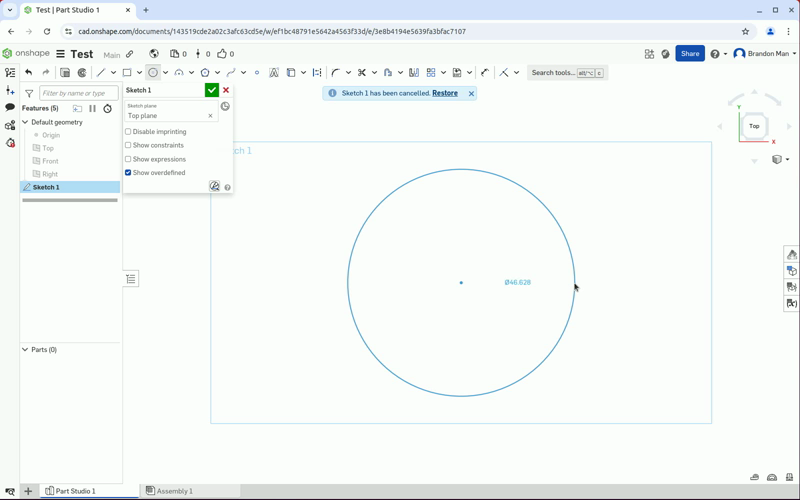
mouse_move(532, 266)
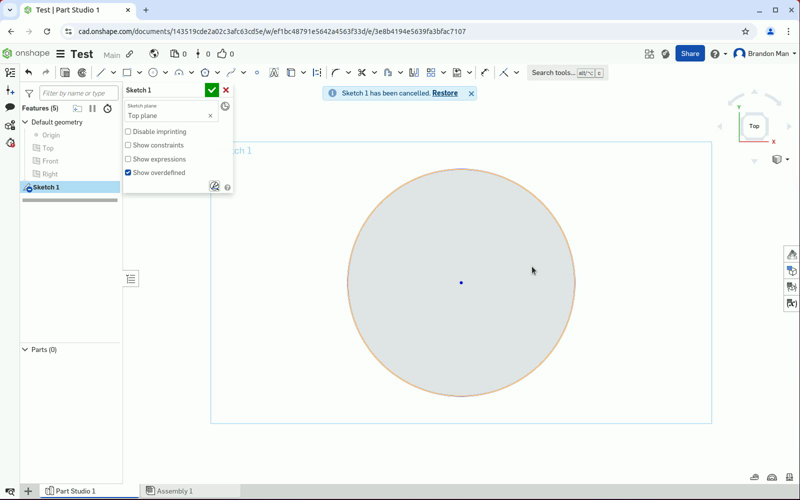
click(532, 266)
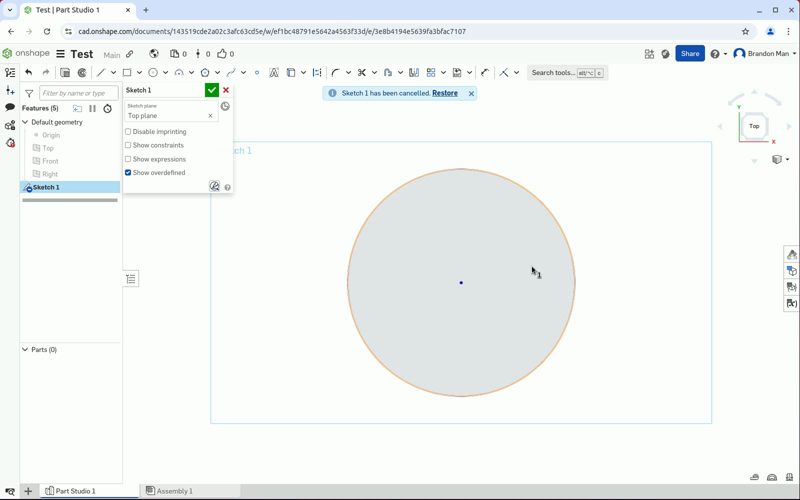
mouse_move(73, 352)
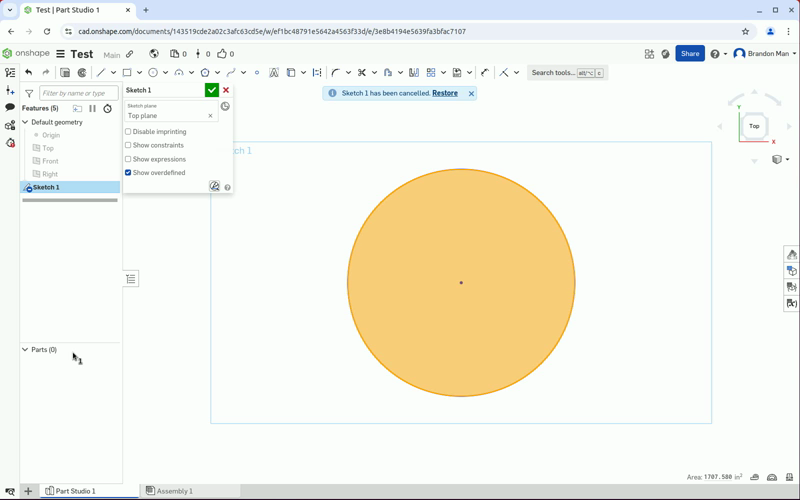
key(shift+y)
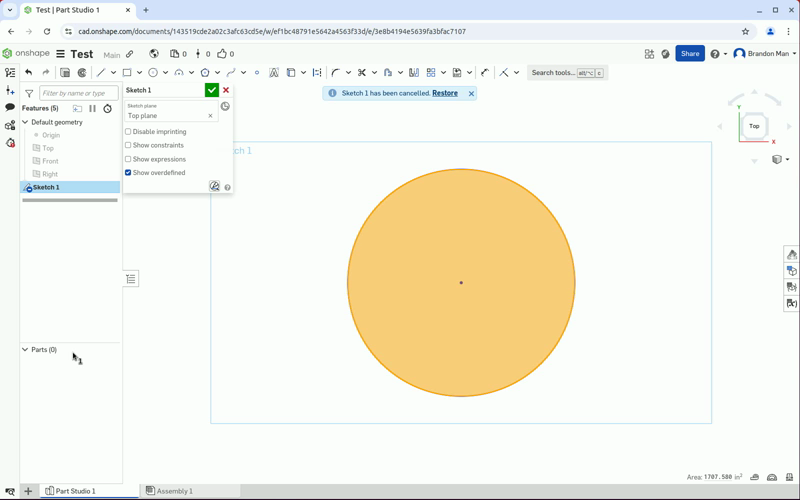
key(shift+e)
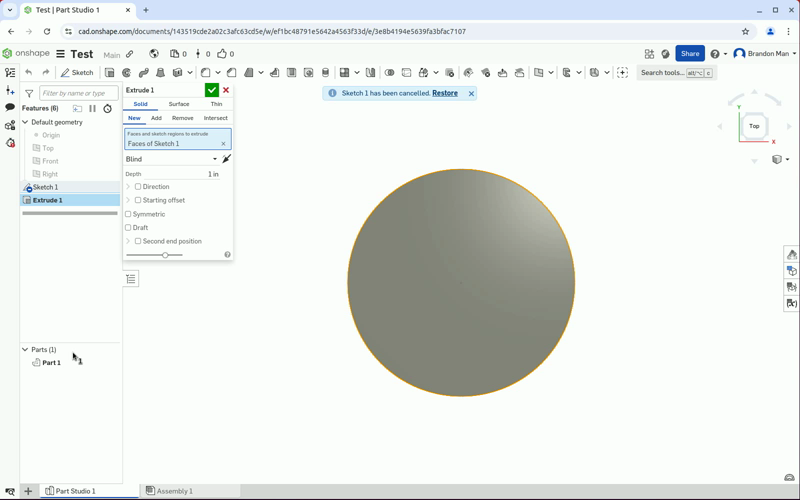
mouse_move(143, 106)
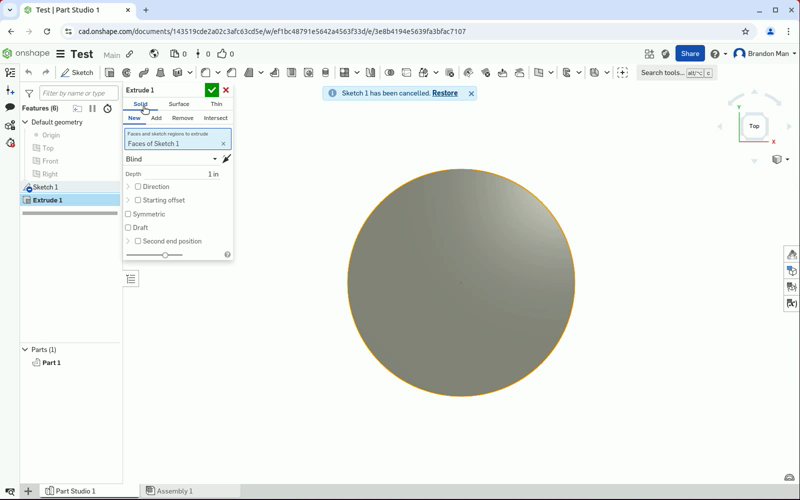
click(143, 106)
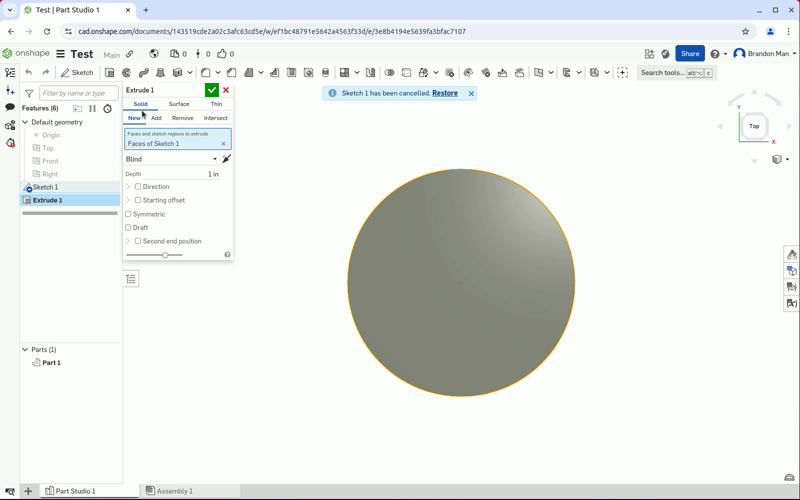
mouse_move(137, 120)
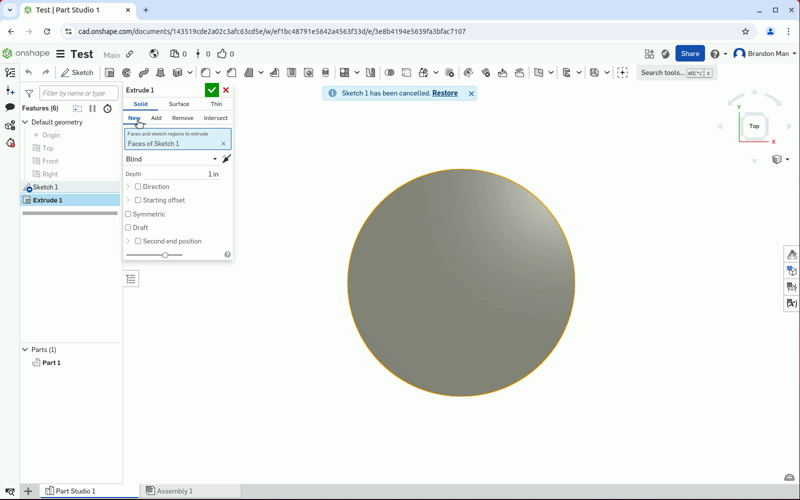
click(137, 120)
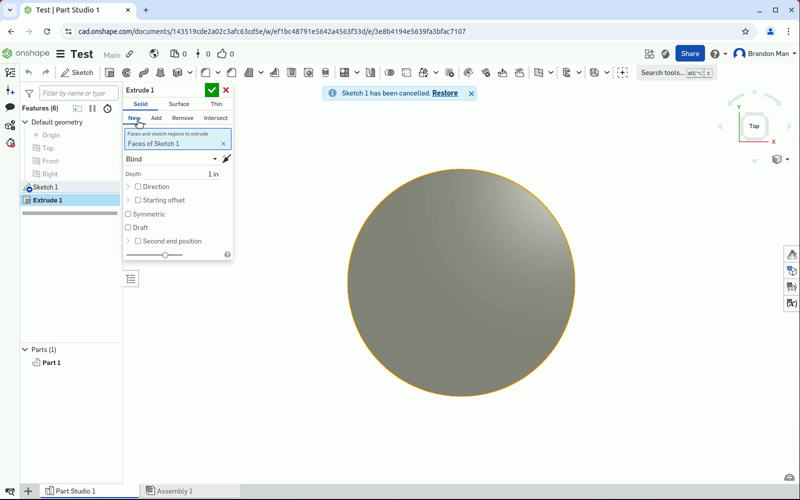
key(tab, 4)
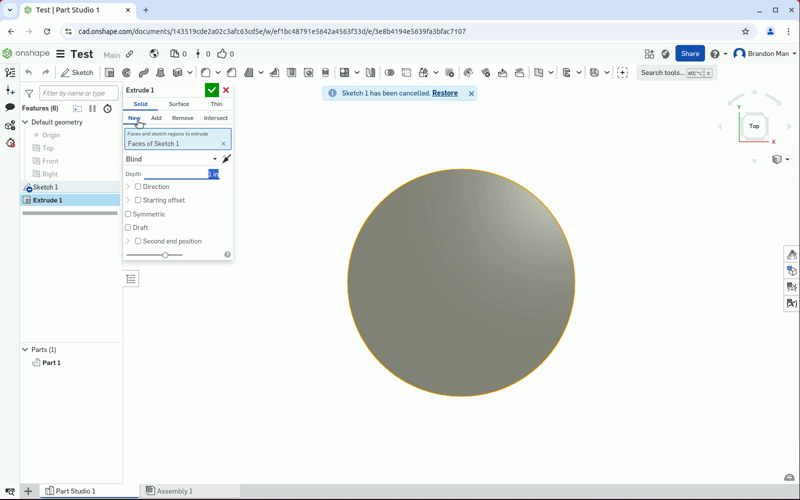
text(2.889)
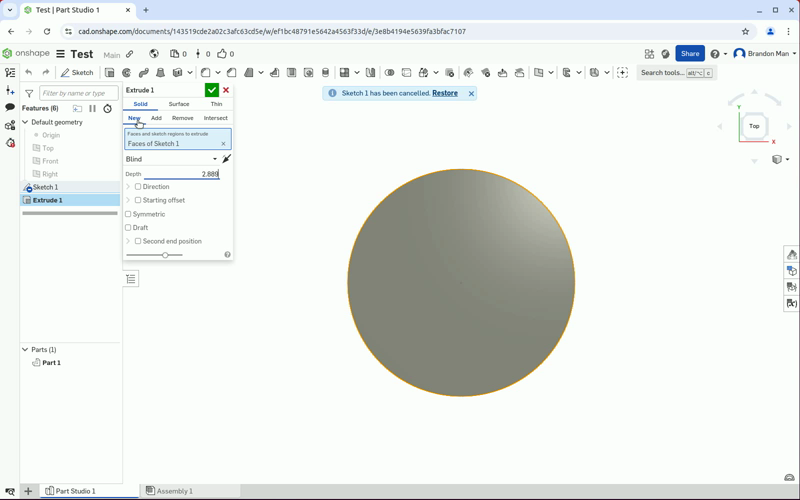
key(enter)
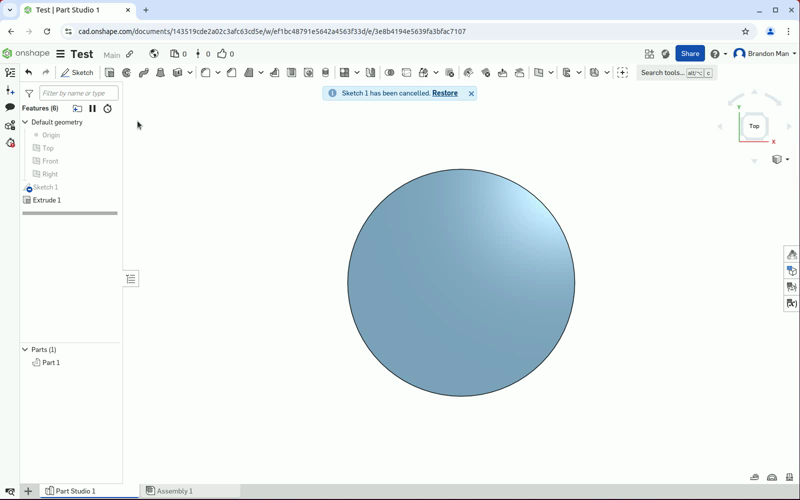
key(shift+h)
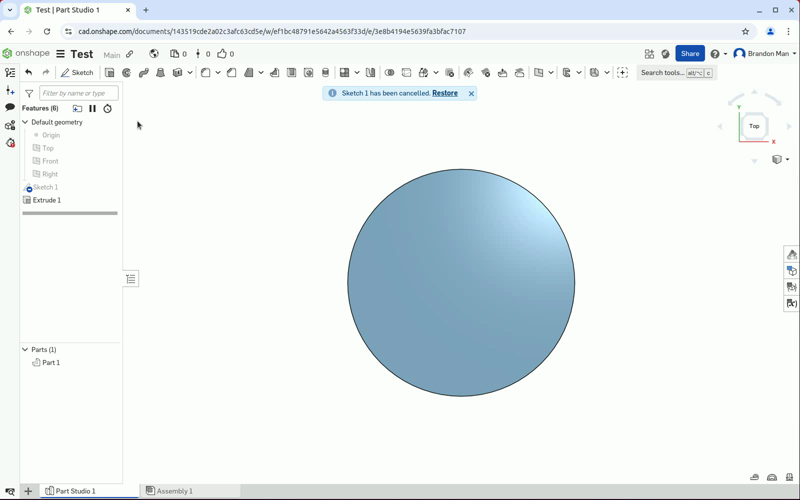
key(shift+h)
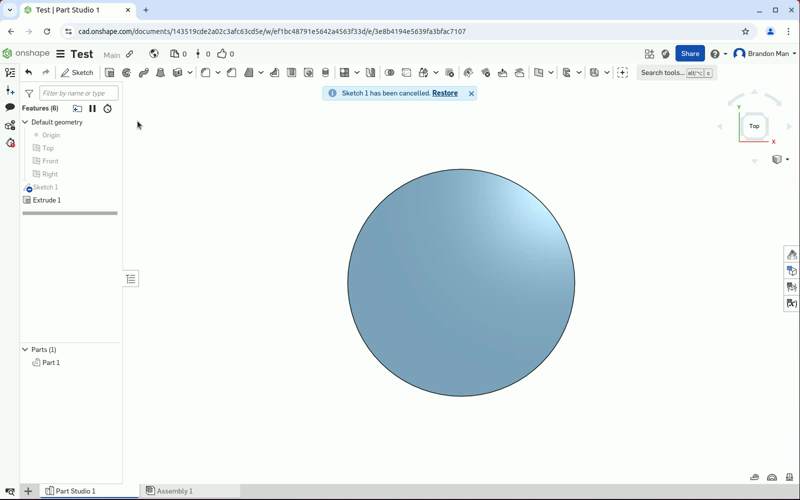
mouse_move(73, 189)
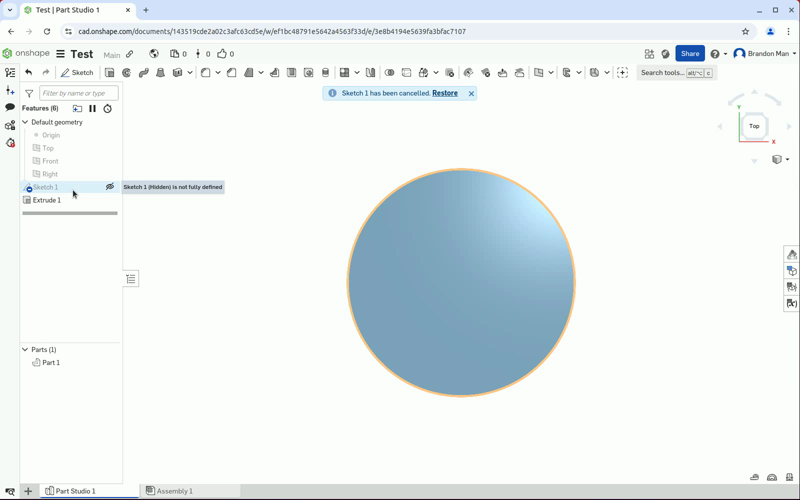
click(73, 189)
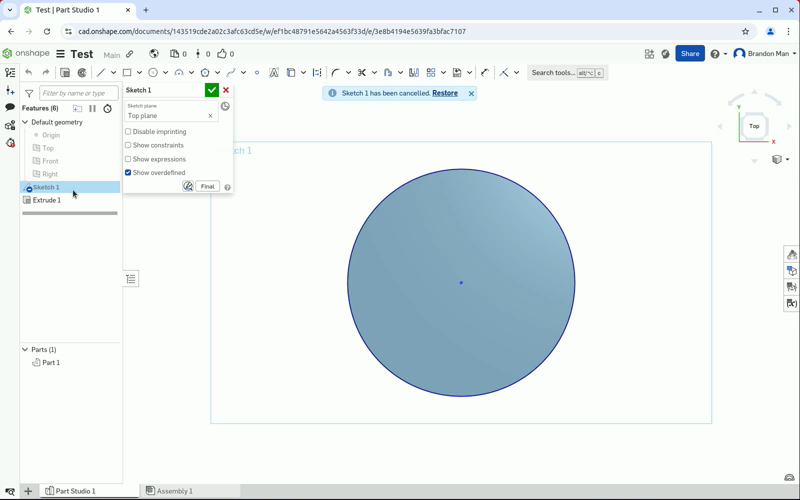
mouse_move(229, 92)
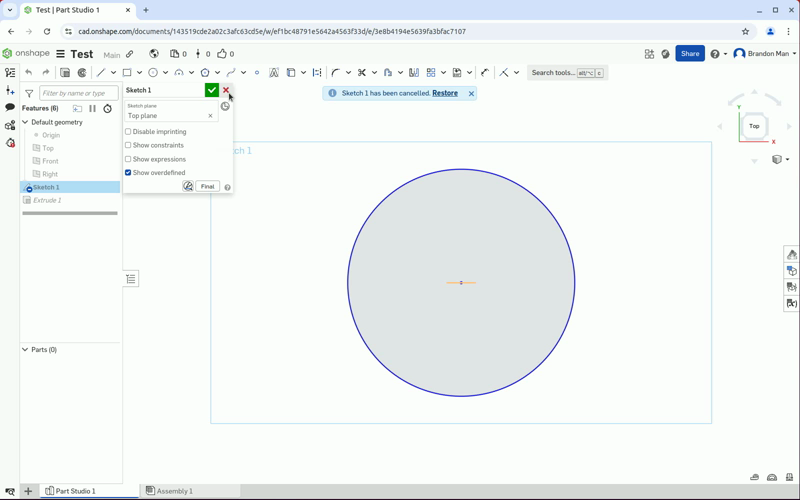
click(229, 92)
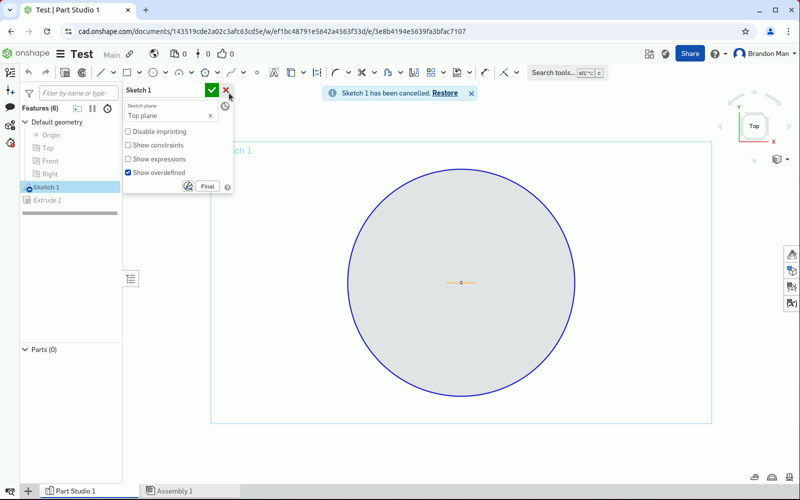
key(shift+s)
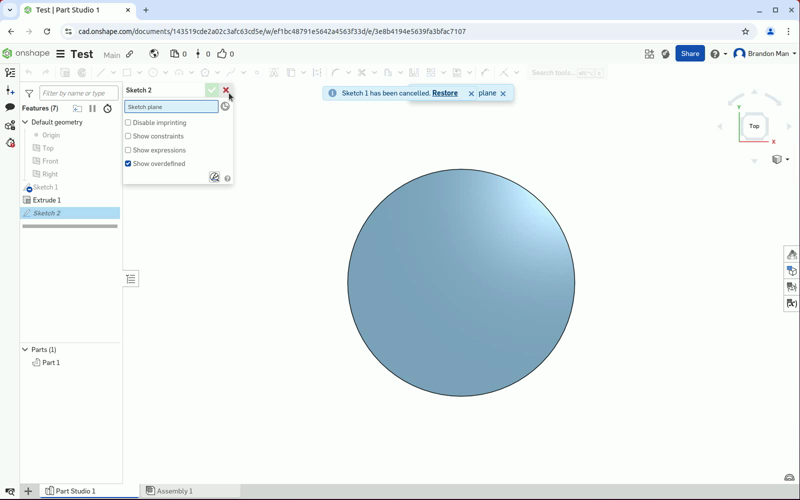
mouse_move(73, 150)
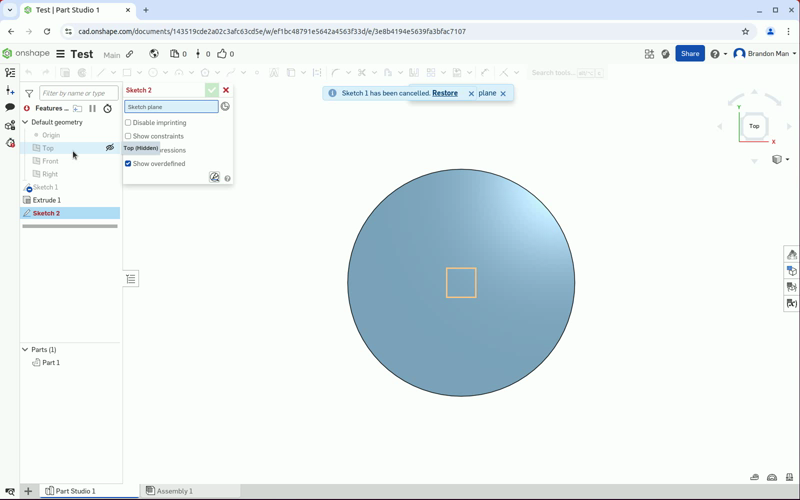
click(73, 150)
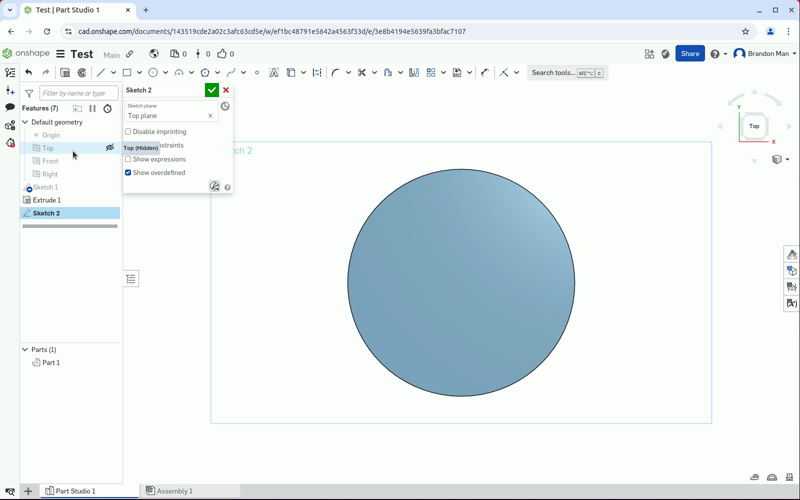
mouse_move(73, 352)
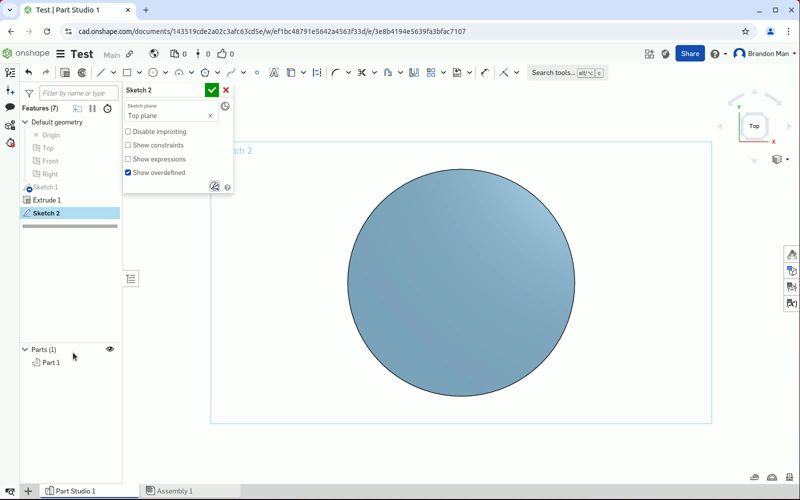
key(y)
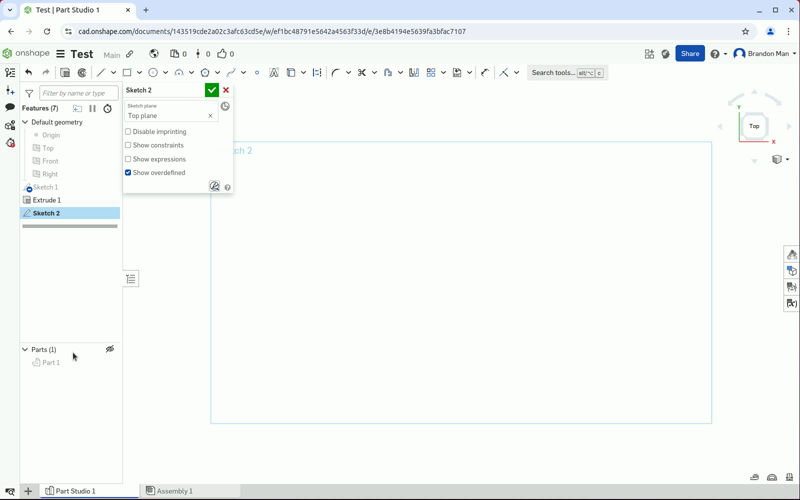
key(c)
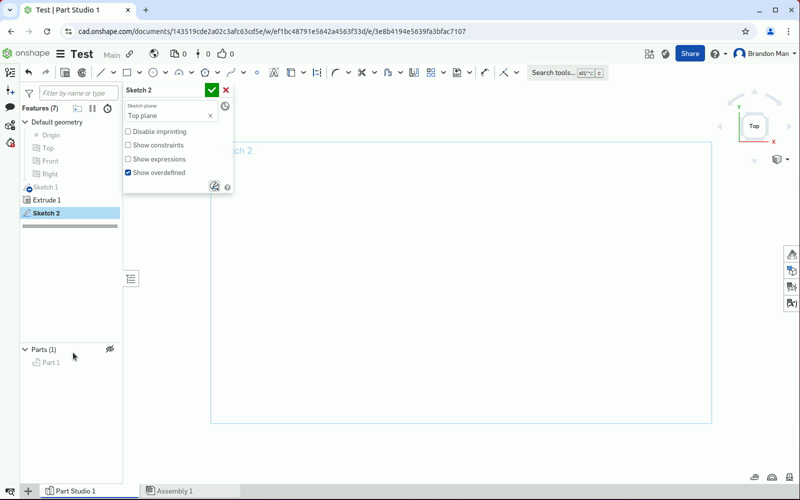
key_down(shift)
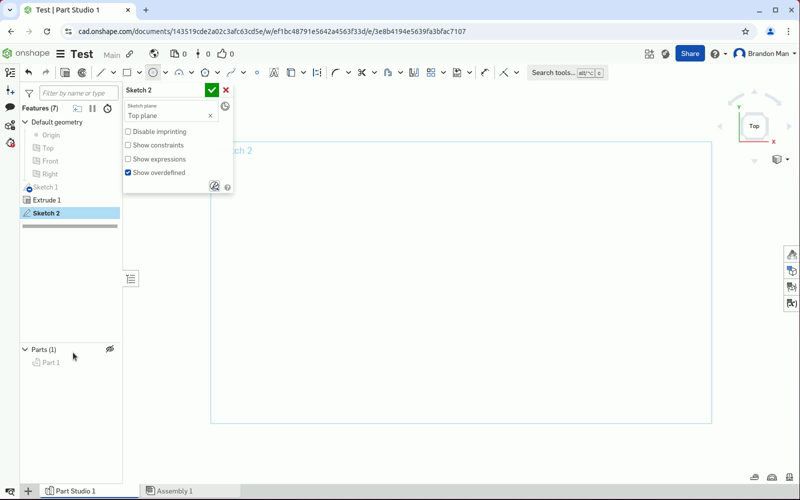
mouse_move(461, 282)
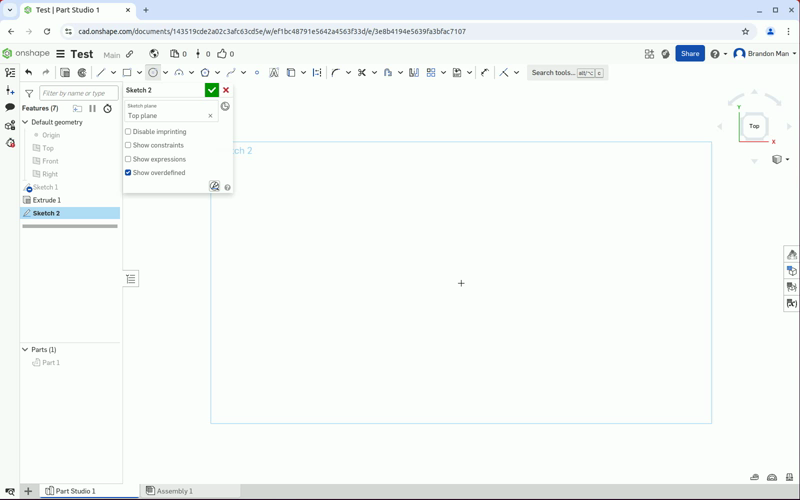
click(461, 282)
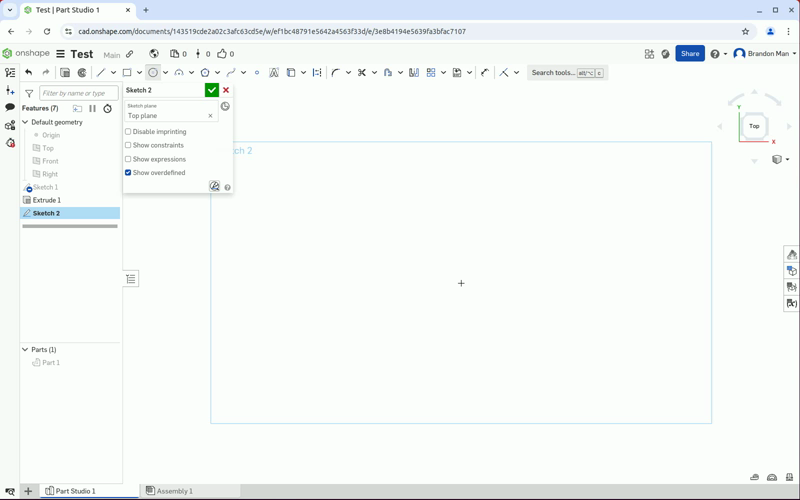
key_up(shift)
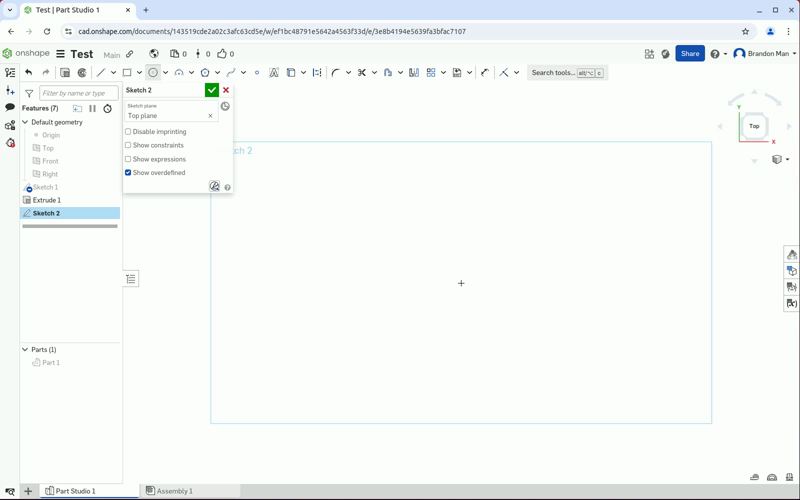
mouse_move(504, 282)
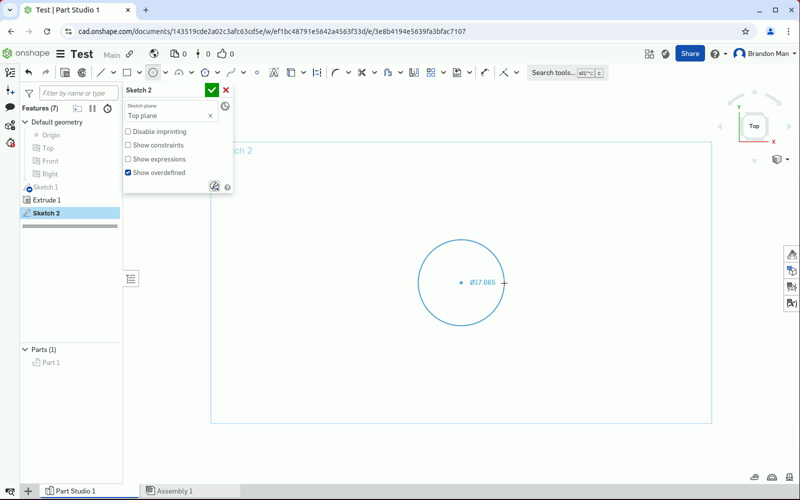
click(504, 282)
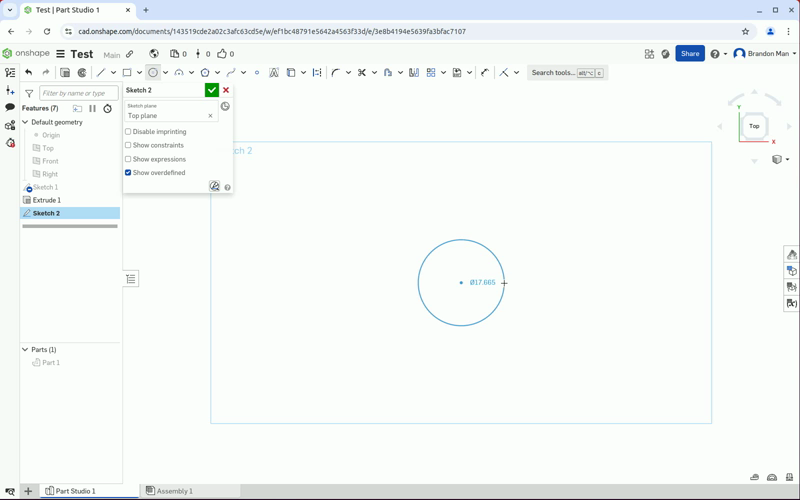
key(esc)
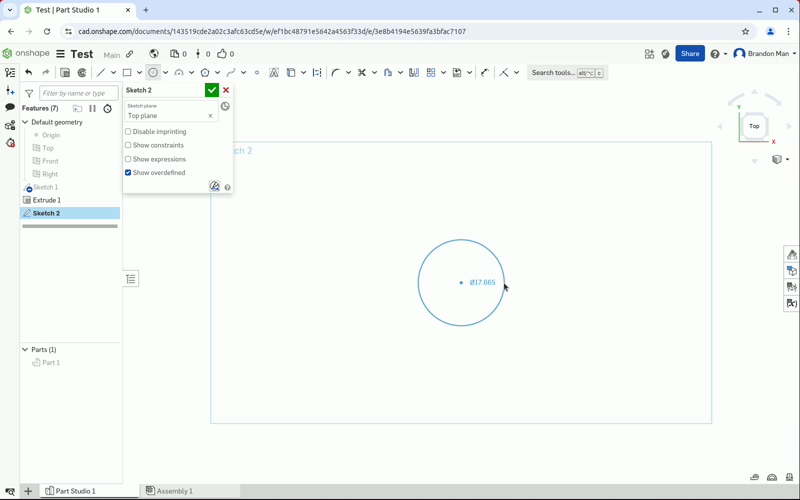
mouse_move(487, 299)
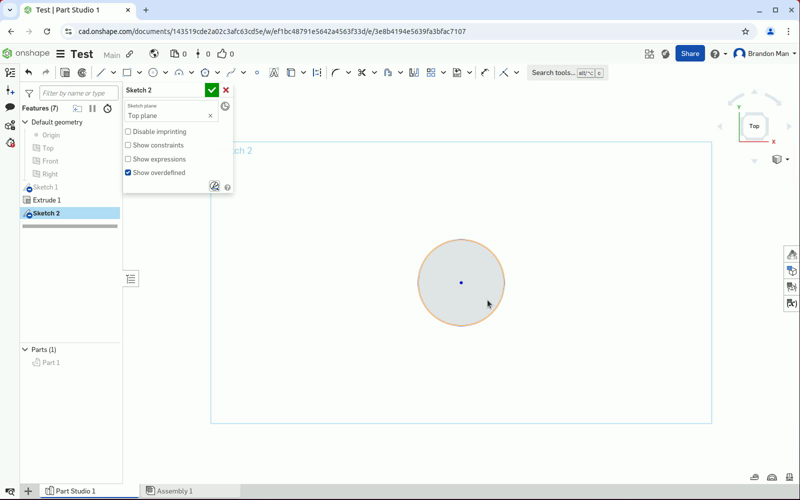
click(487, 299)
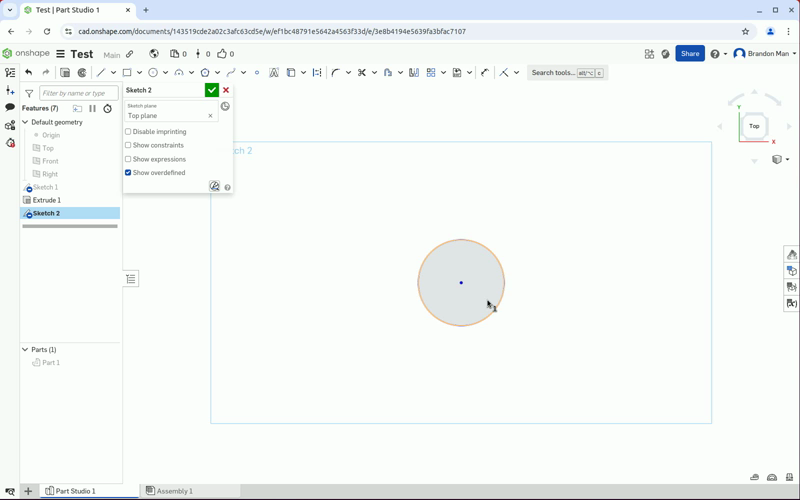
mouse_move(73, 352)
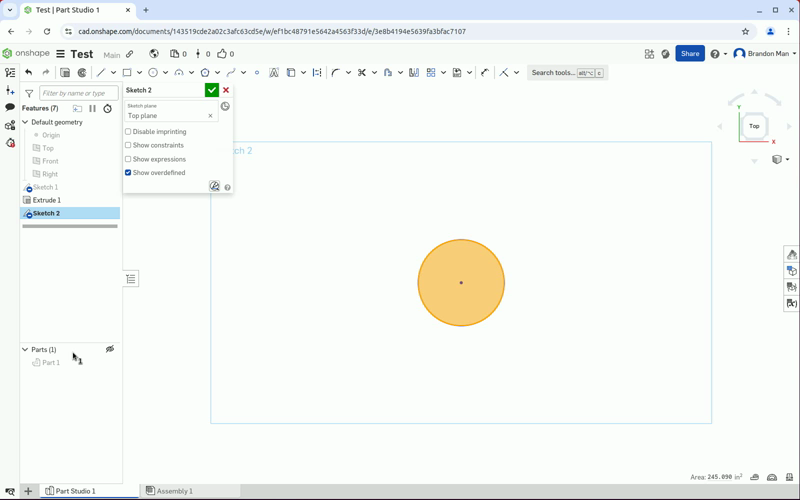
key(shift+y)
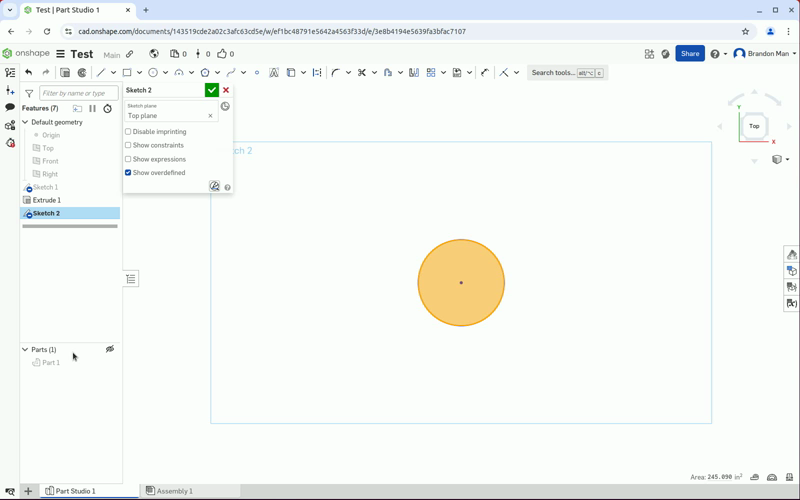
key(shift+e)
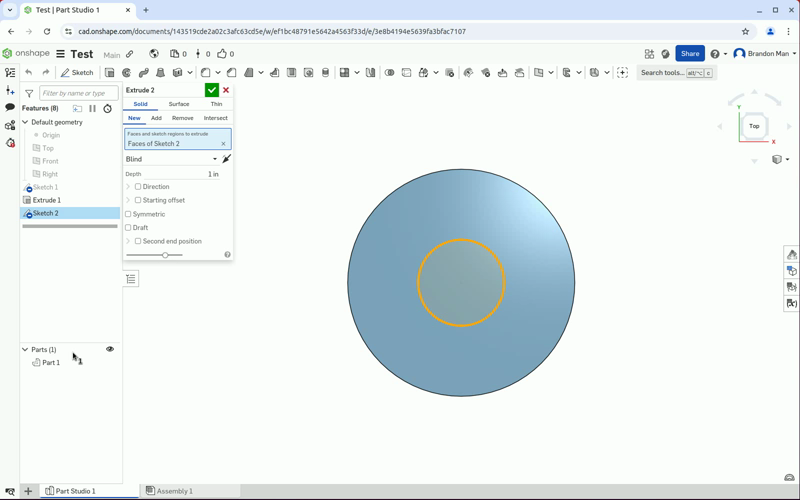
mouse_move(143, 106)
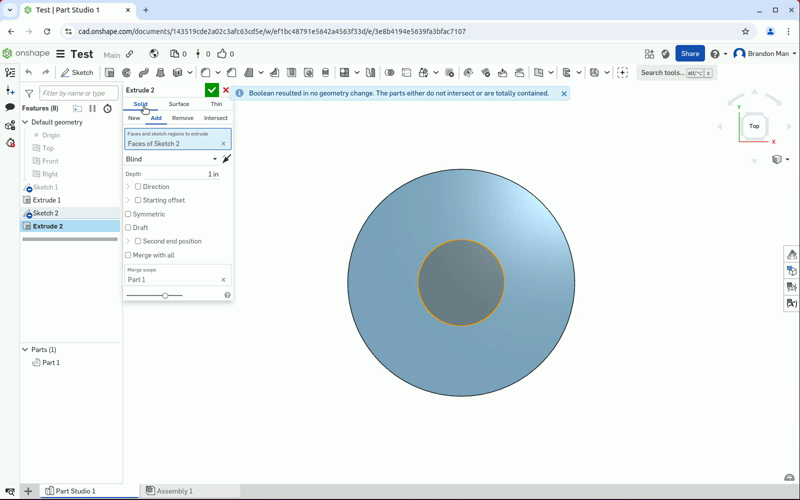
click(143, 106)
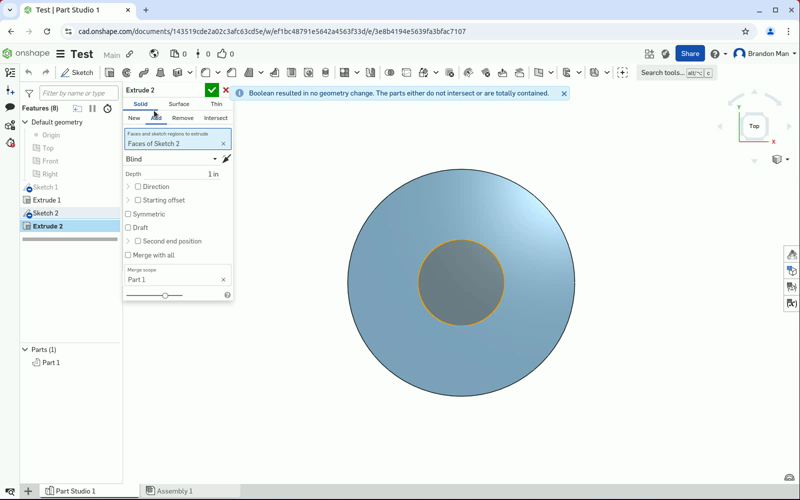
mouse_move(186, 120)
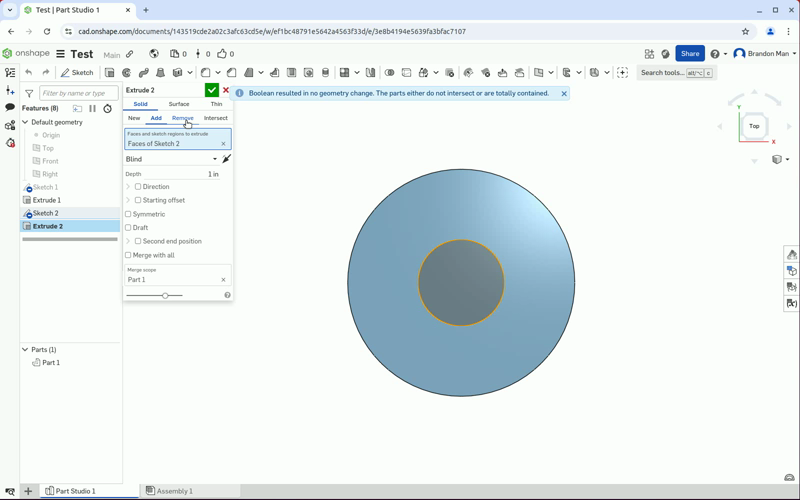
click(186, 120)
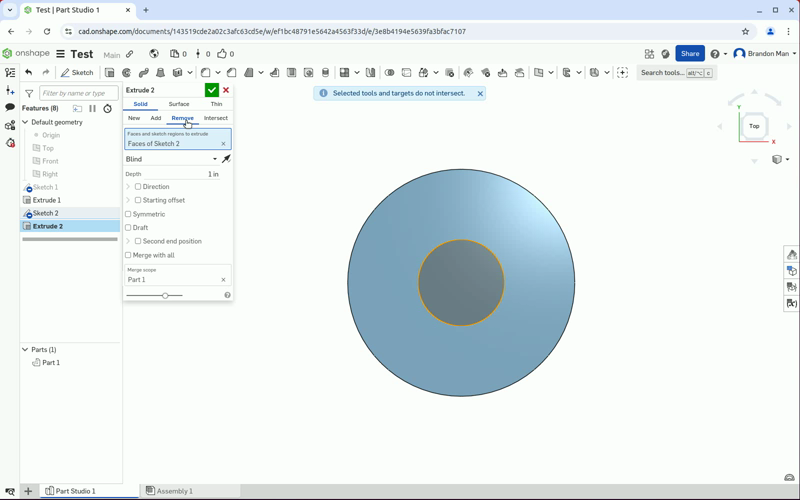
key(tab, 4)
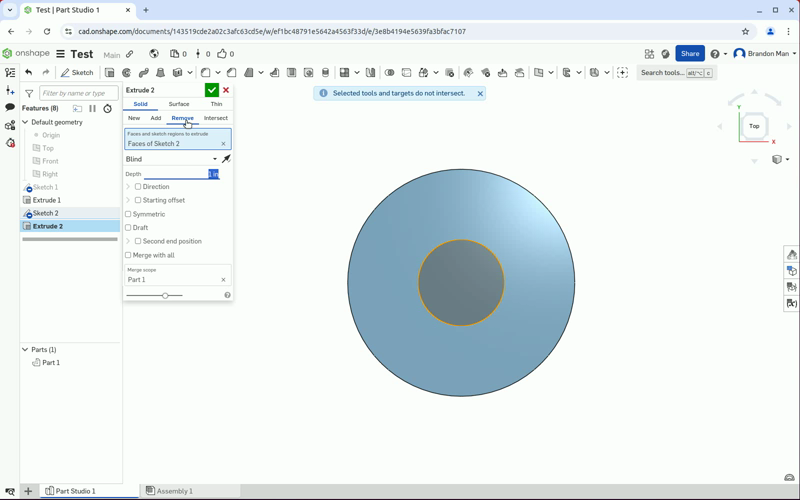
text(-30.57)
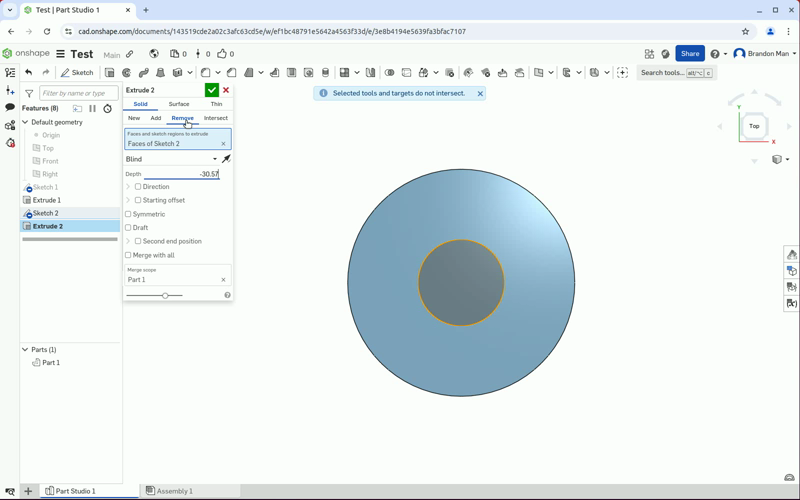
key(tab, 6)
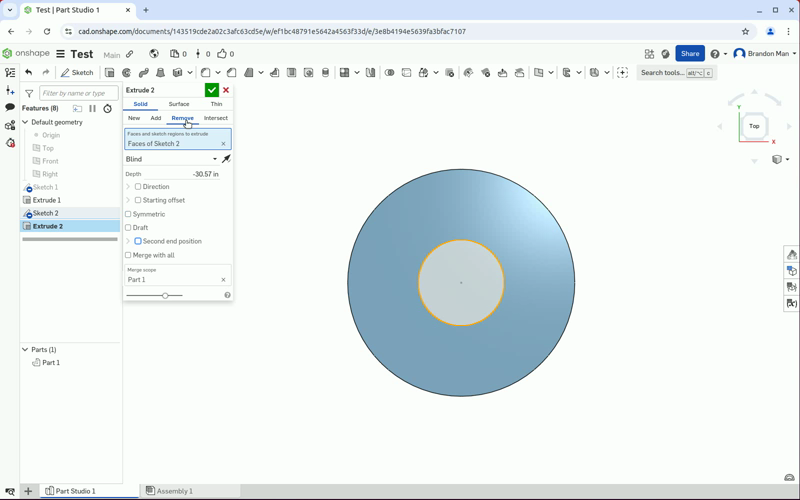
key(space)
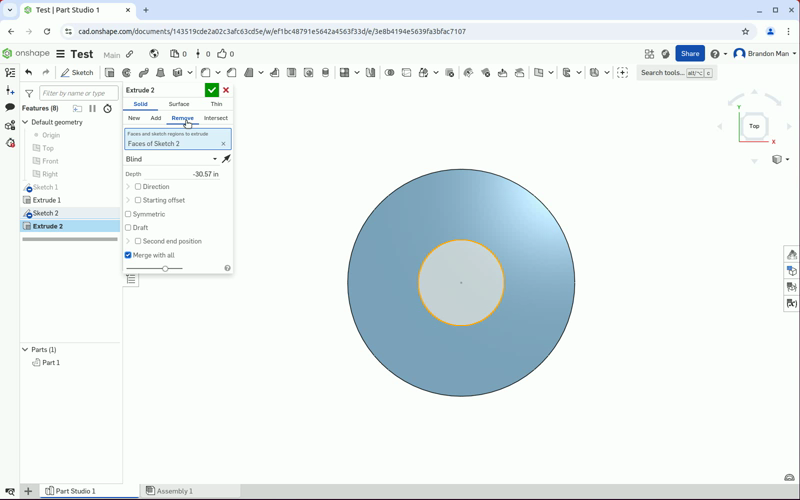
key(enter)
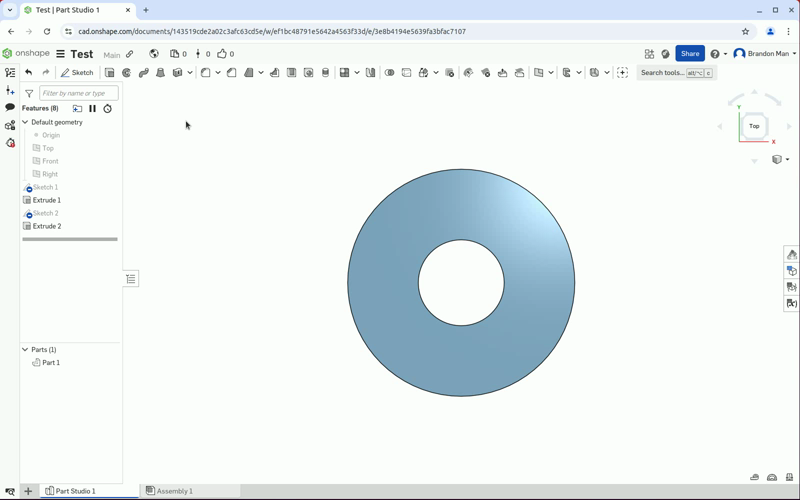
key(shift+h)
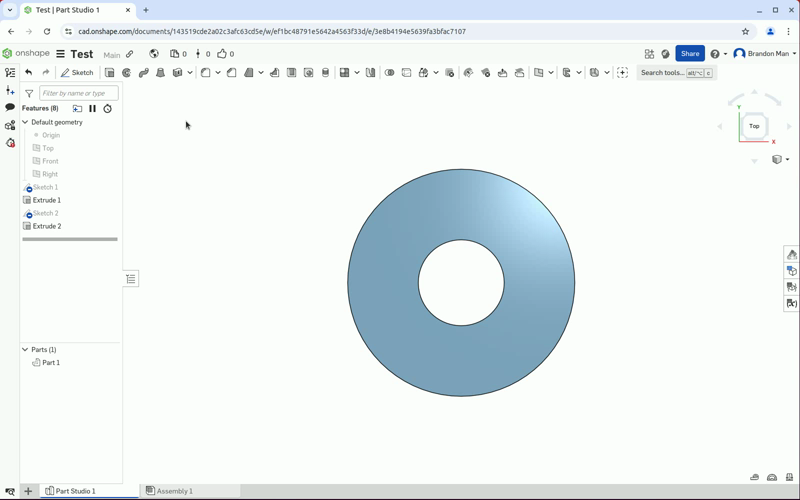
key(shift+h)
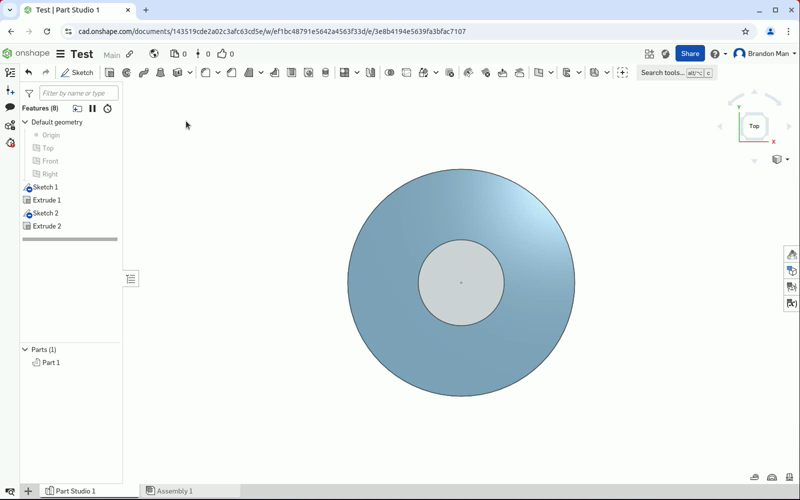
key(shift+7)
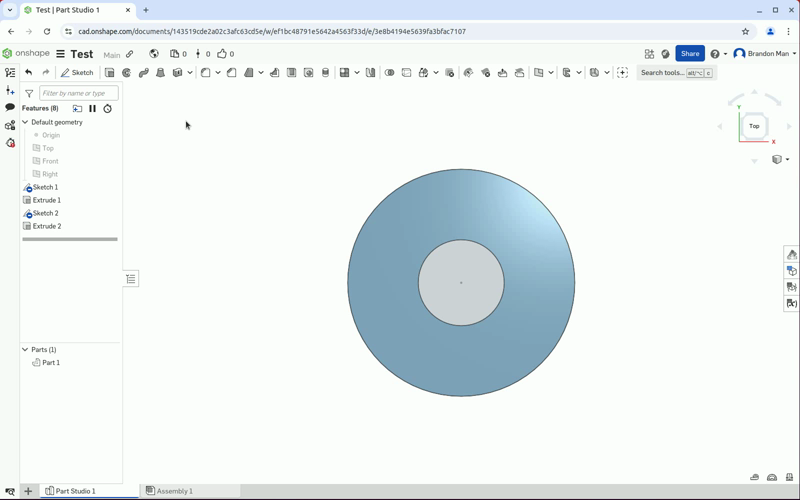
key(up, 3)
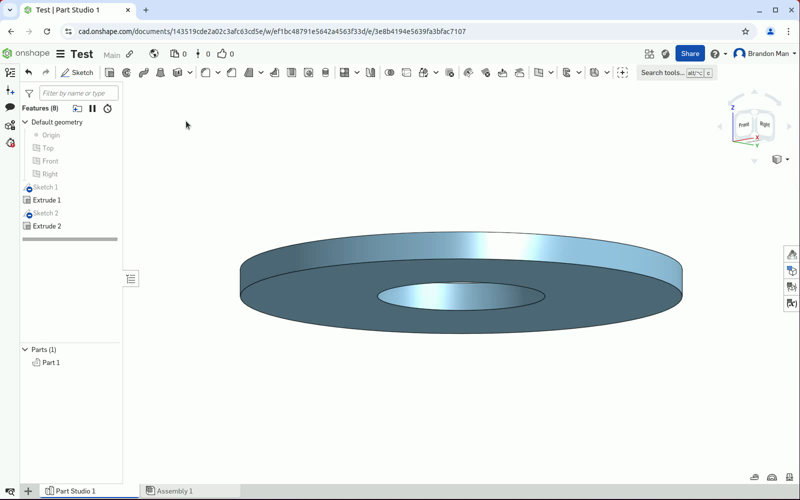
key(left, 3)
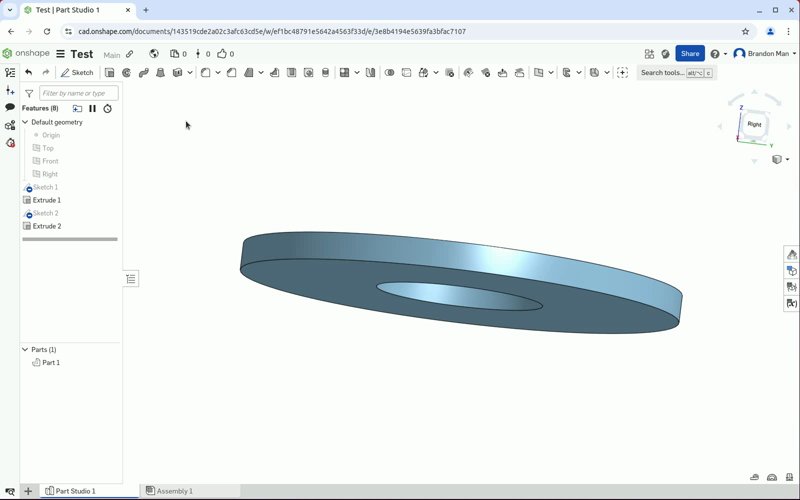
key(right, 3)
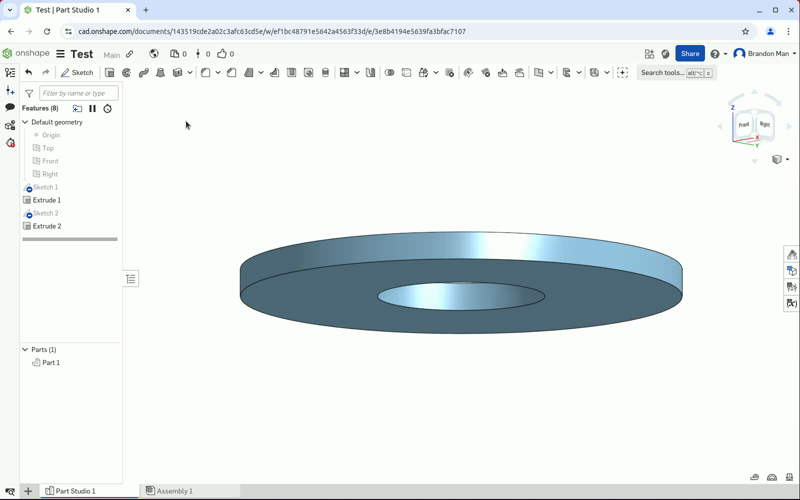
key(down, 3)
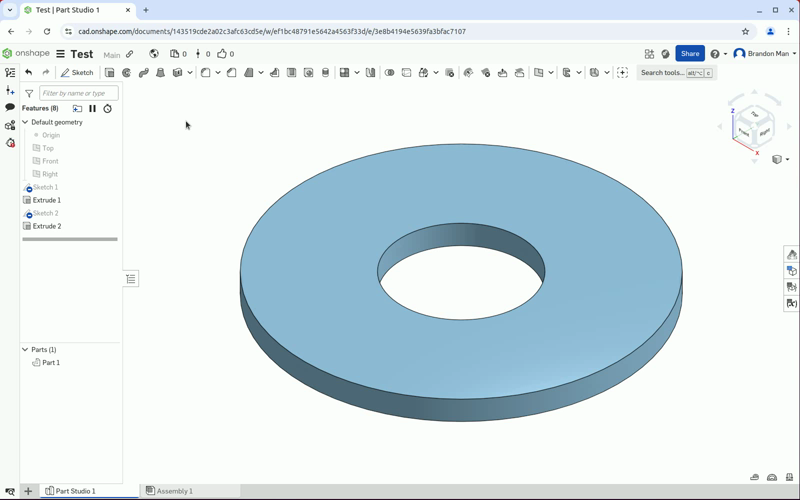
mouse_move(73, 189)
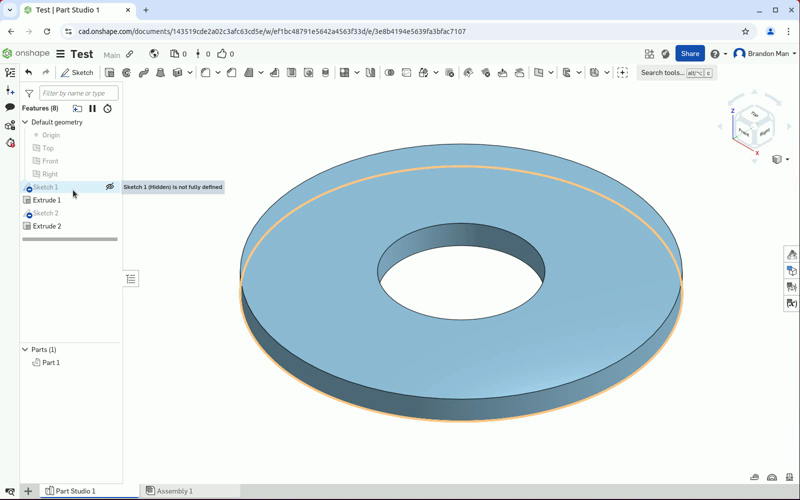
click(73, 189)